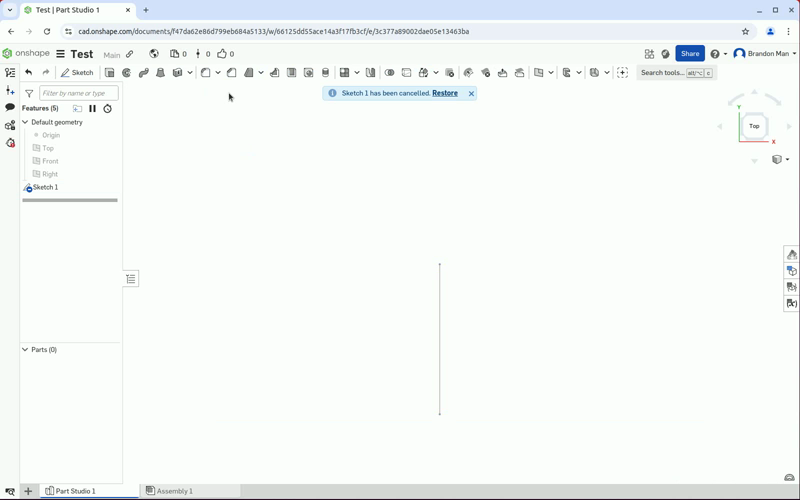
key(shift+h)
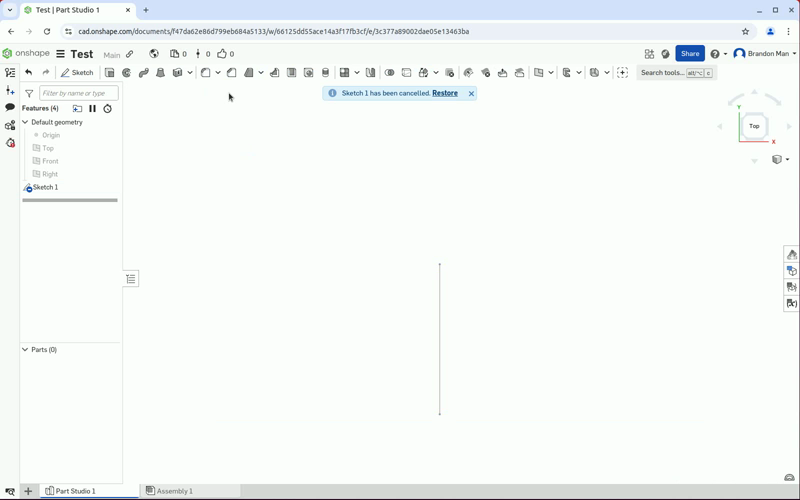
key(shift+s)
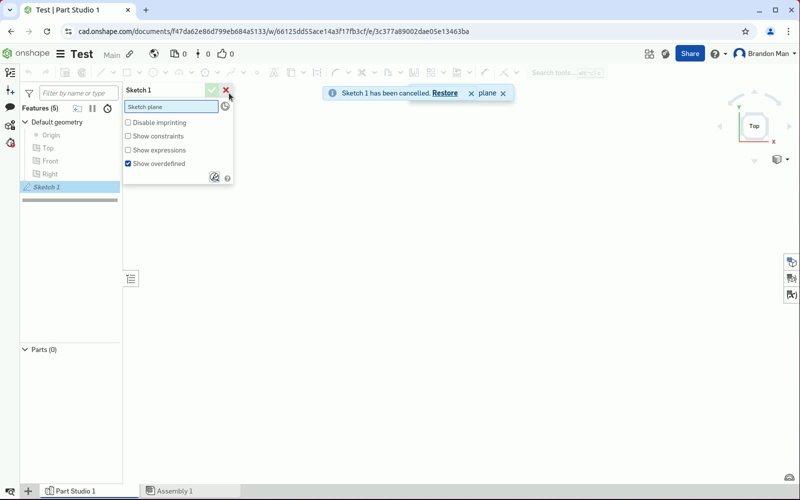
mouse_move(73, 150)
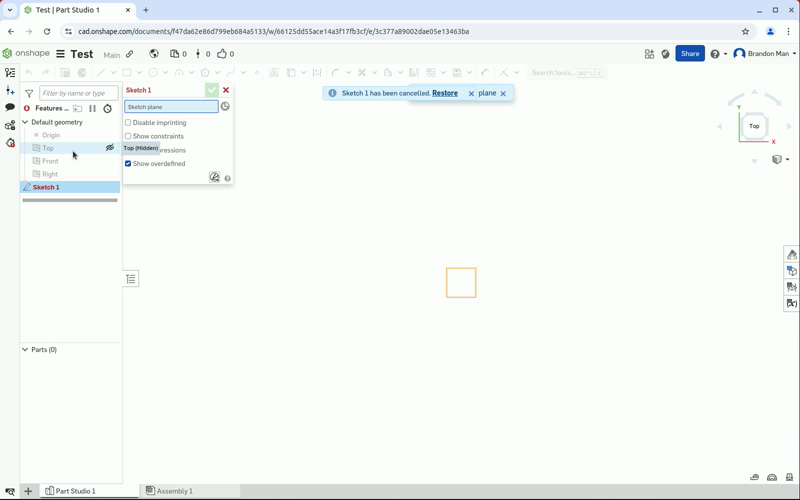
click(73, 150)
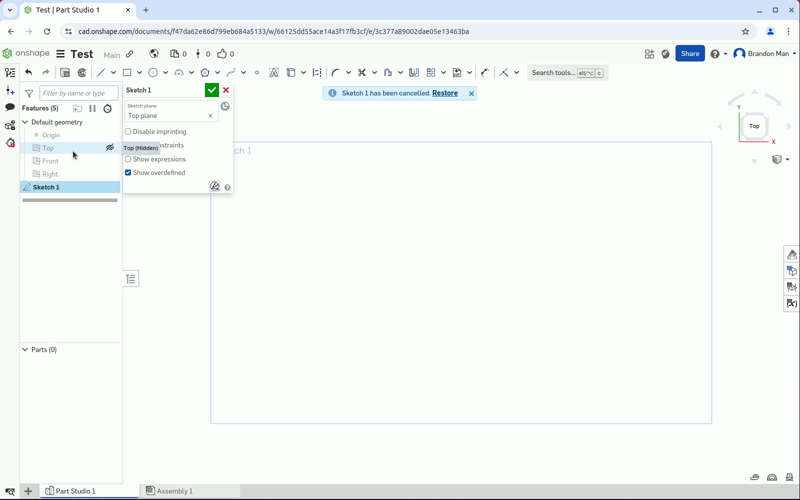
mouse_move(73, 352)
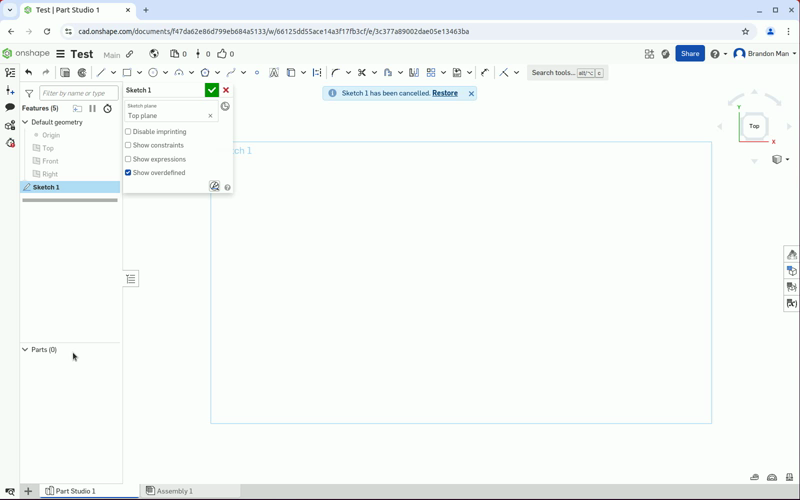
key(y)
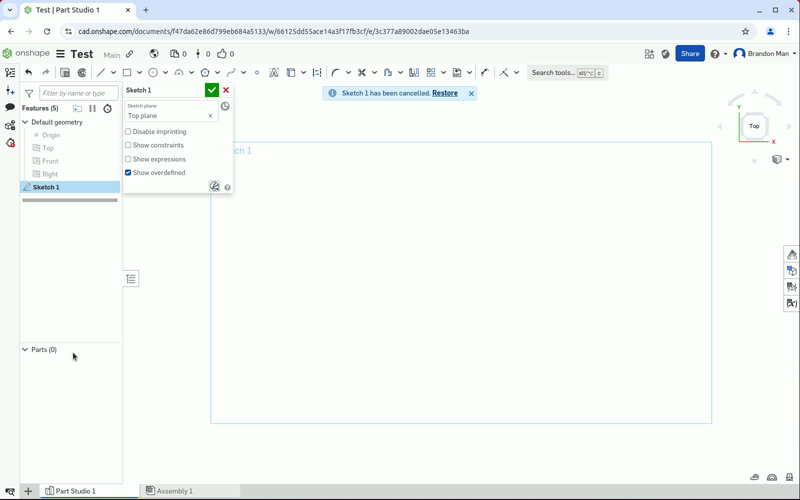
key(c)
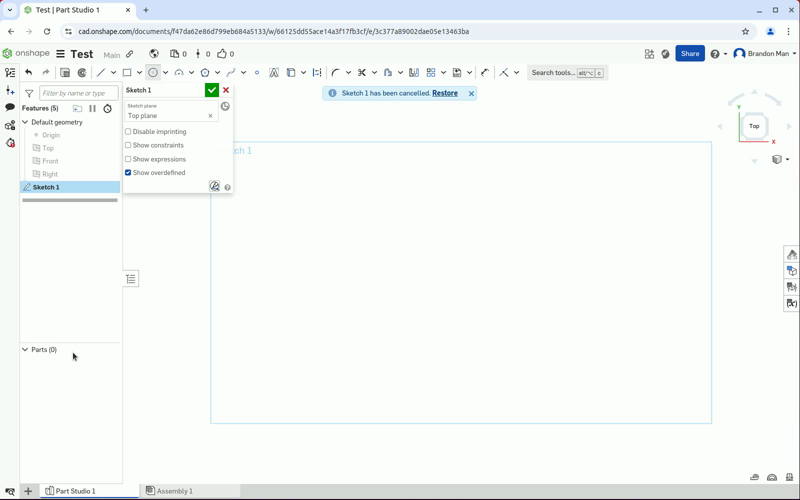
key_down(shift)
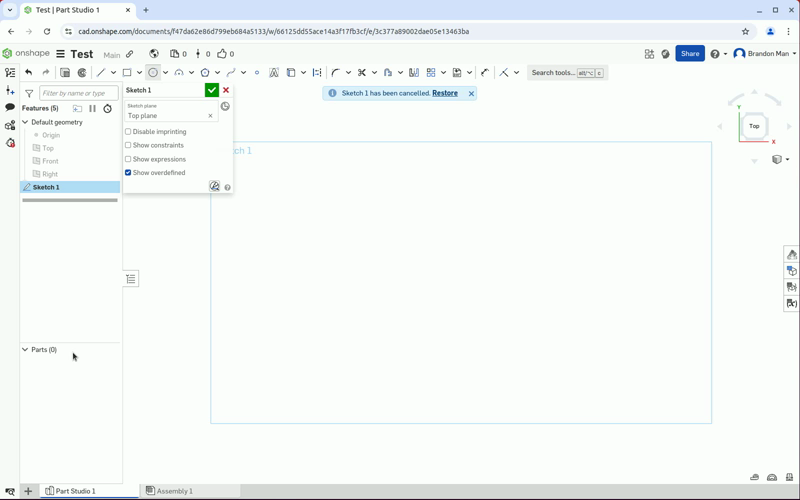
mouse_move(461, 282)
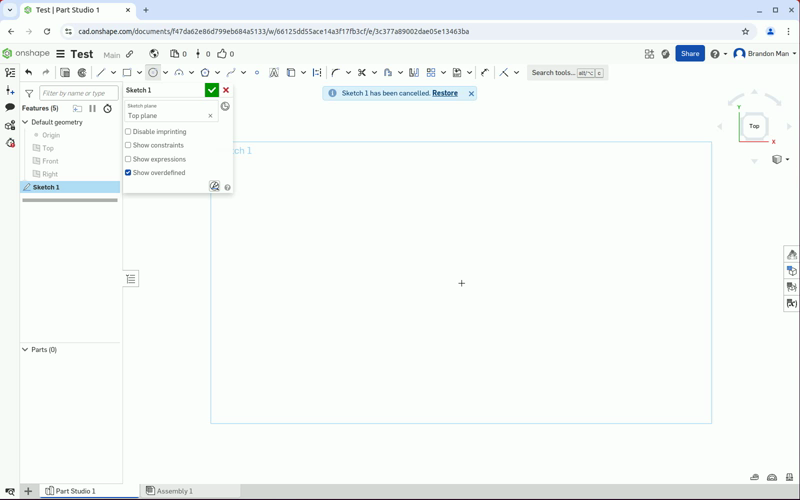
click(461, 282)
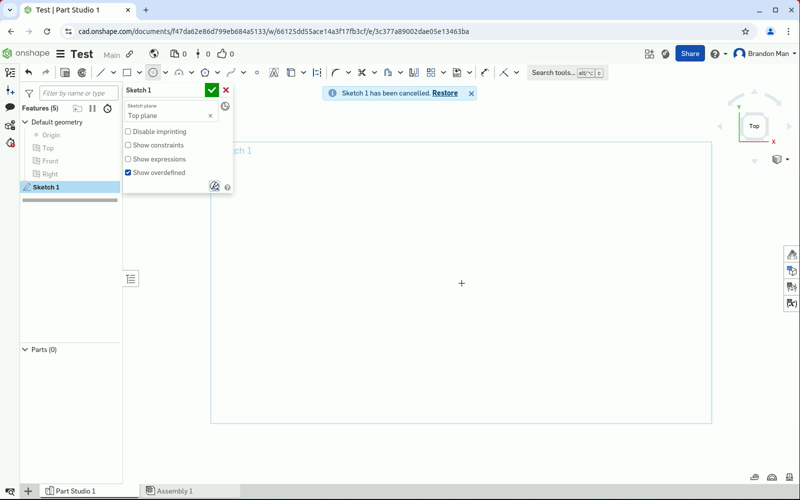
key_up(shift)
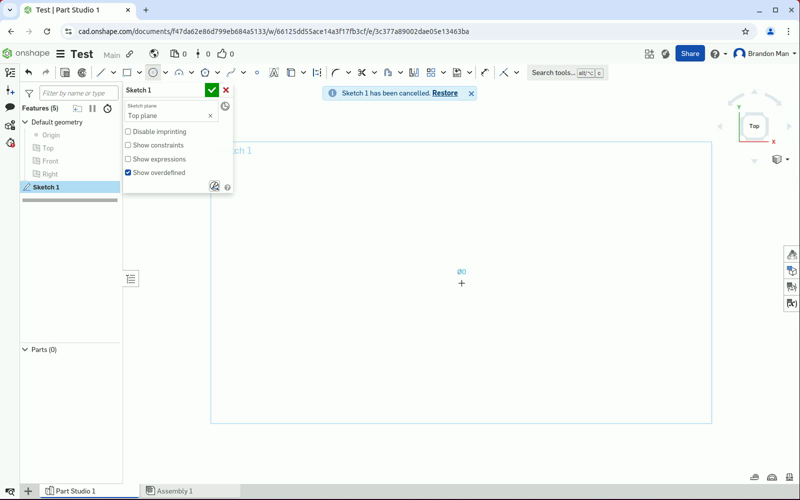
mouse_move(493, 282)
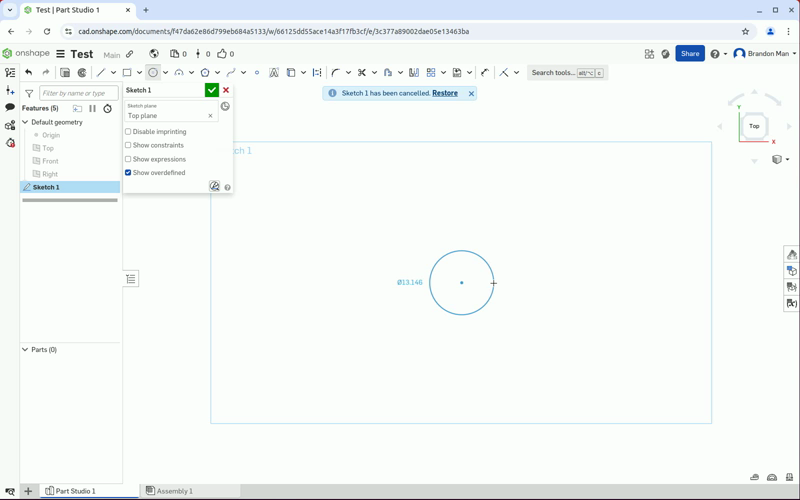
click(493, 282)
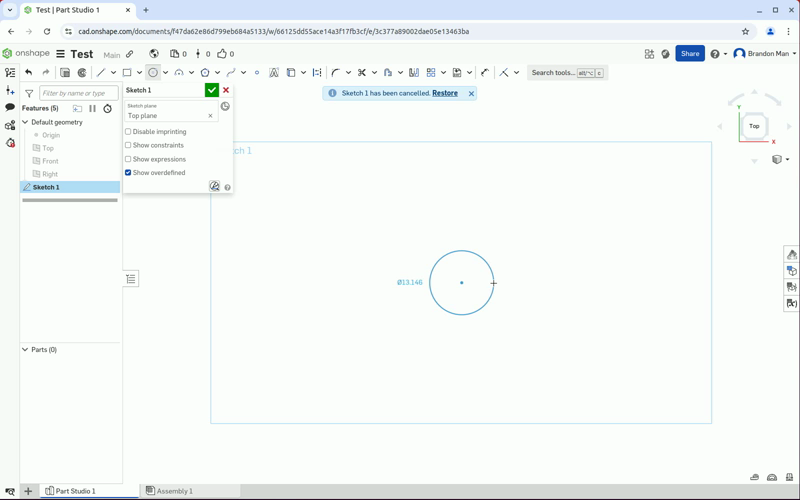
key(esc)
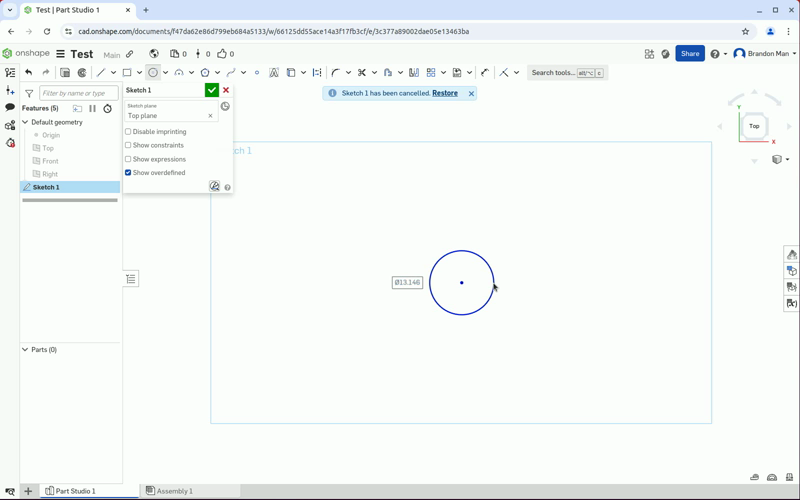
mouse_move(476, 304)
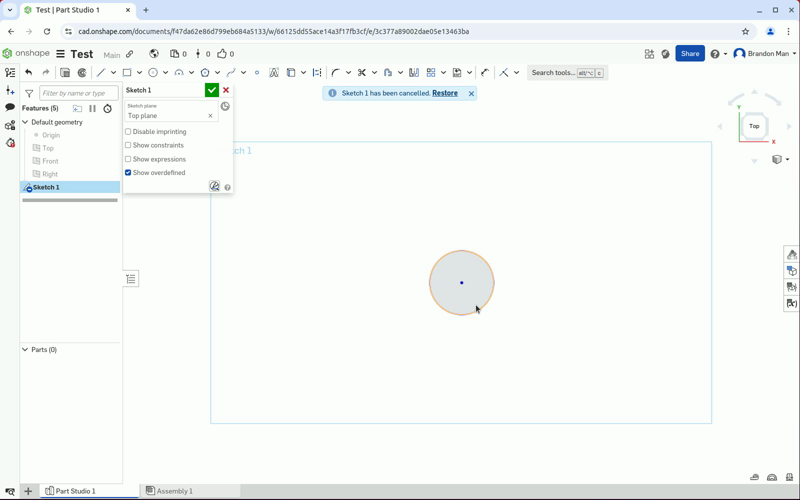
click(476, 304)
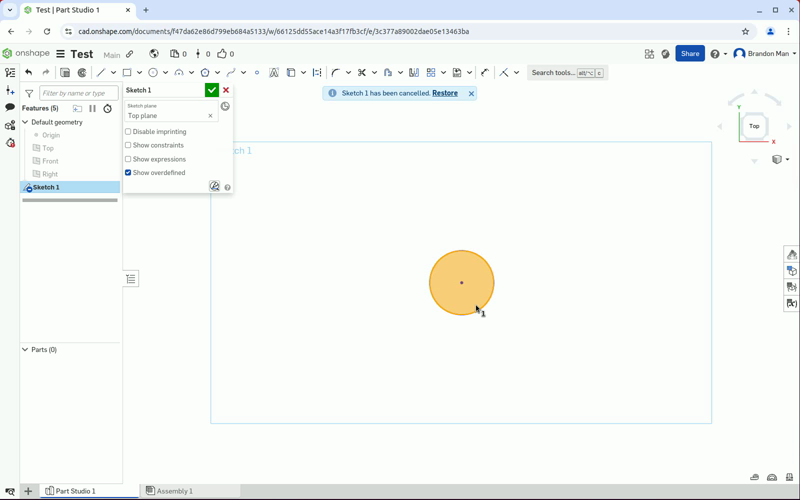
mouse_move(73, 352)
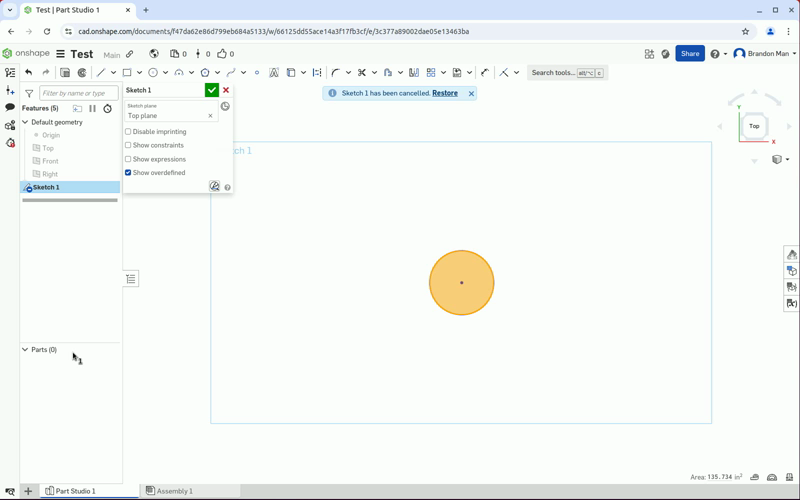
key(shift+y)
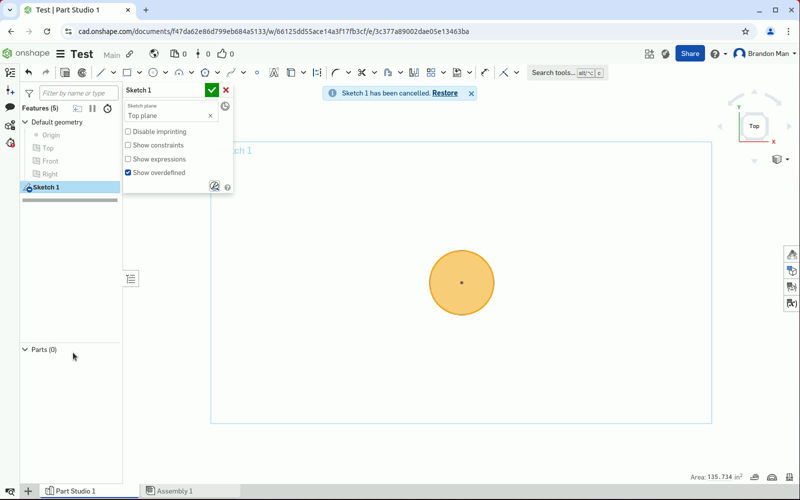
key(shift+e)
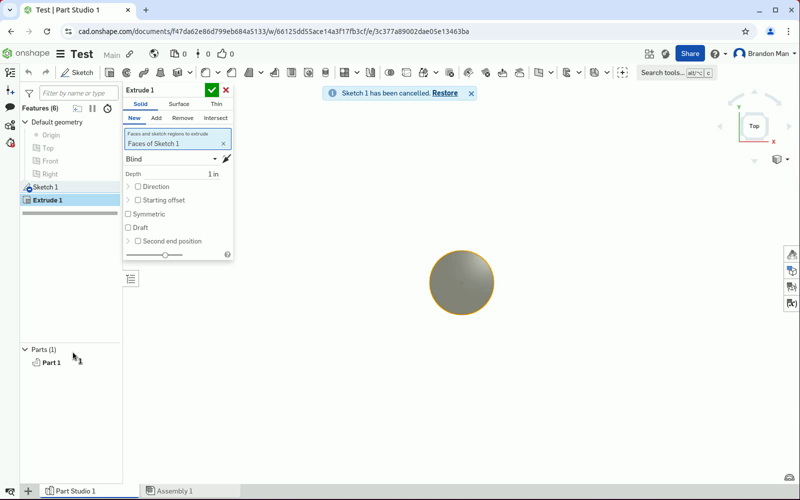
mouse_move(143, 106)
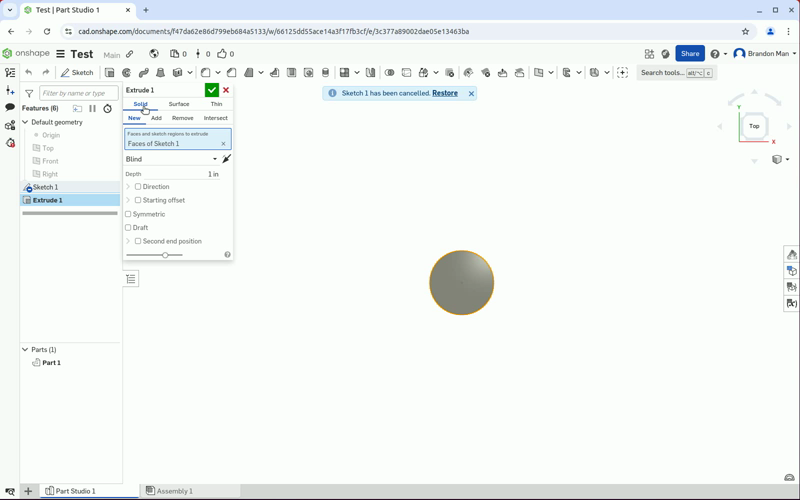
click(143, 106)
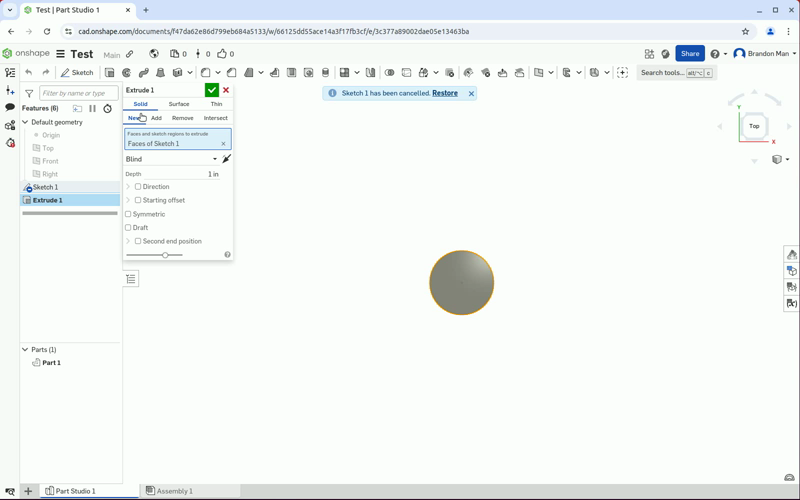
mouse_move(137, 120)
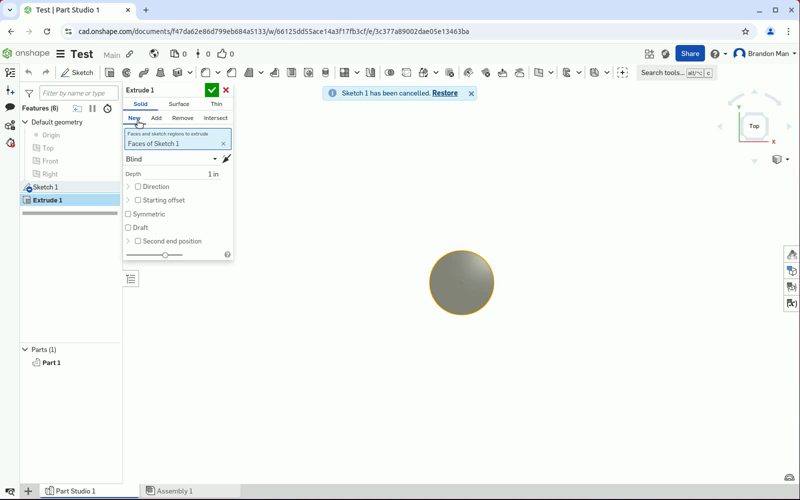
click(137, 120)
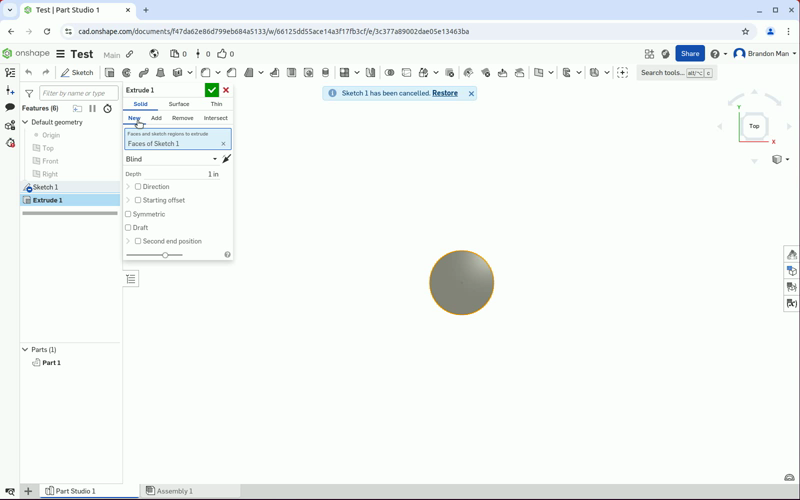
key(tab, 4)
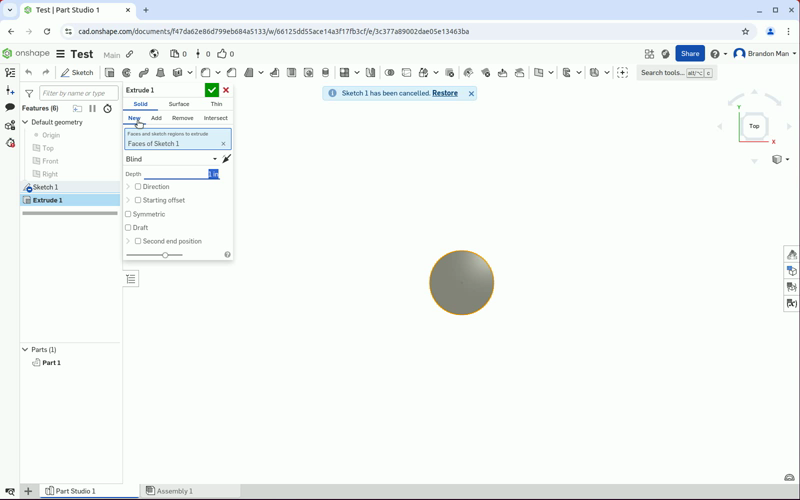
text(23.108)
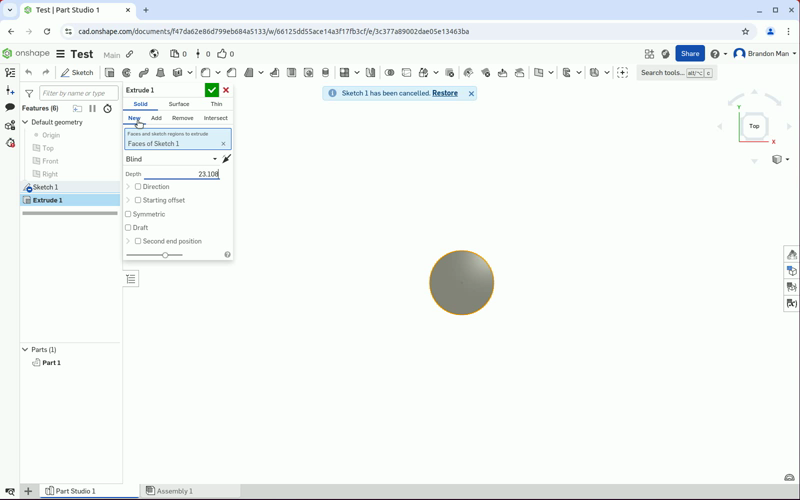
key(enter)
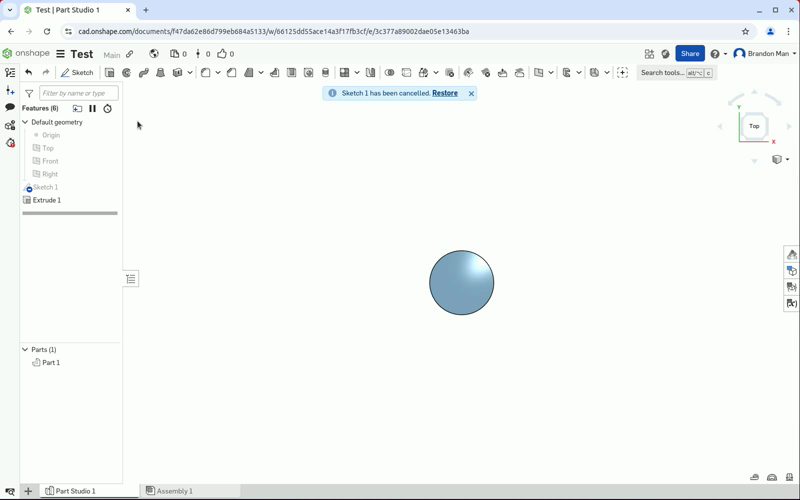
key(shift+h)
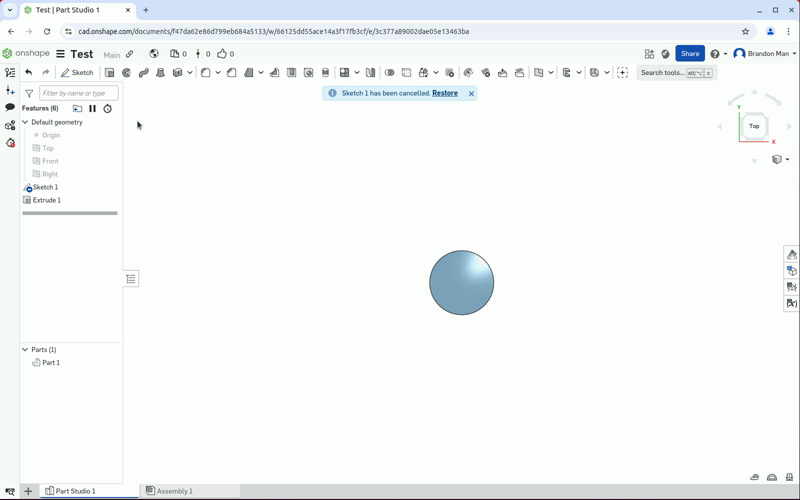
key(shift+h)
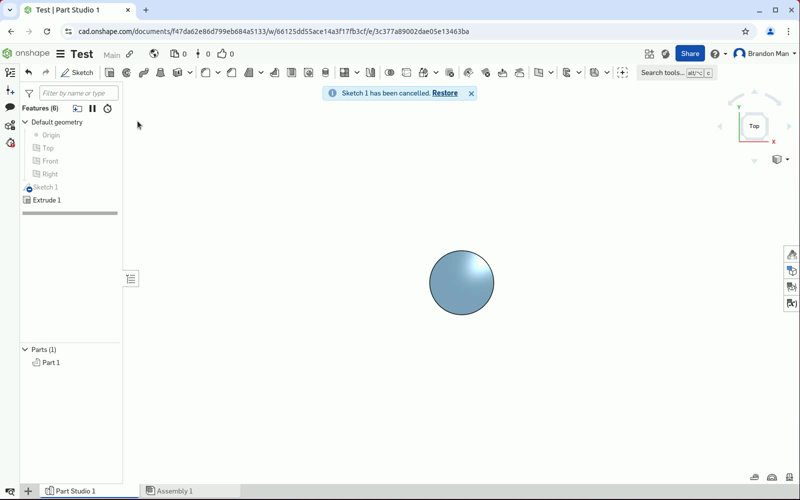
mouse_move(73, 189)
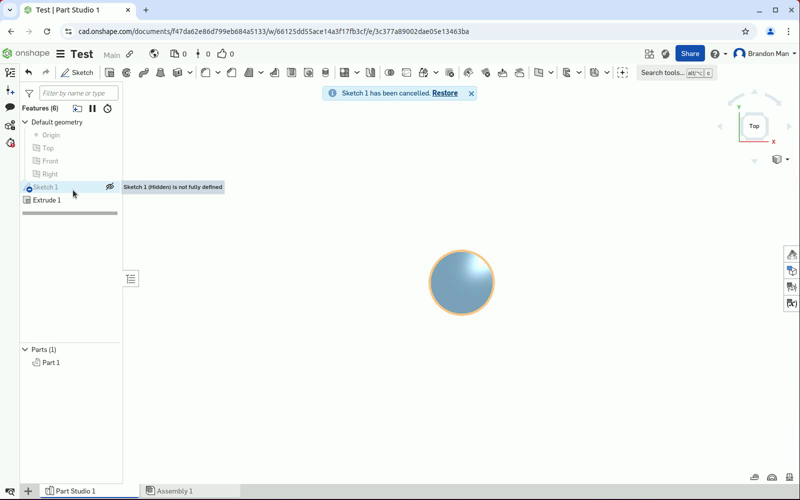
click(73, 189)
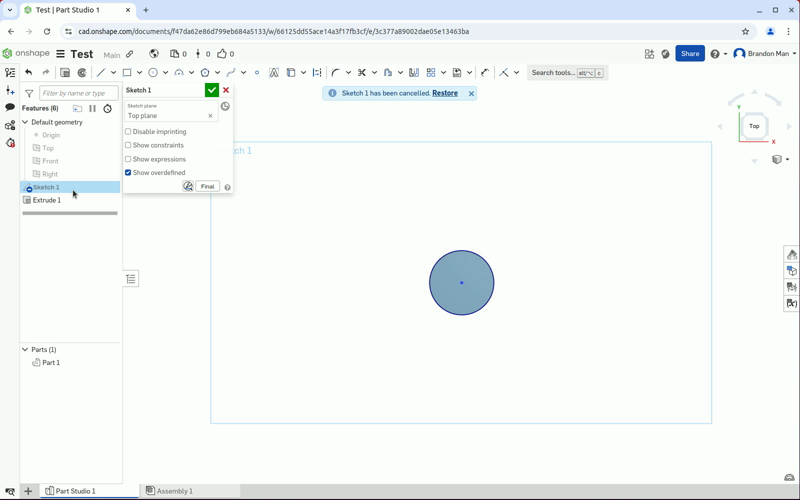
mouse_move(229, 92)
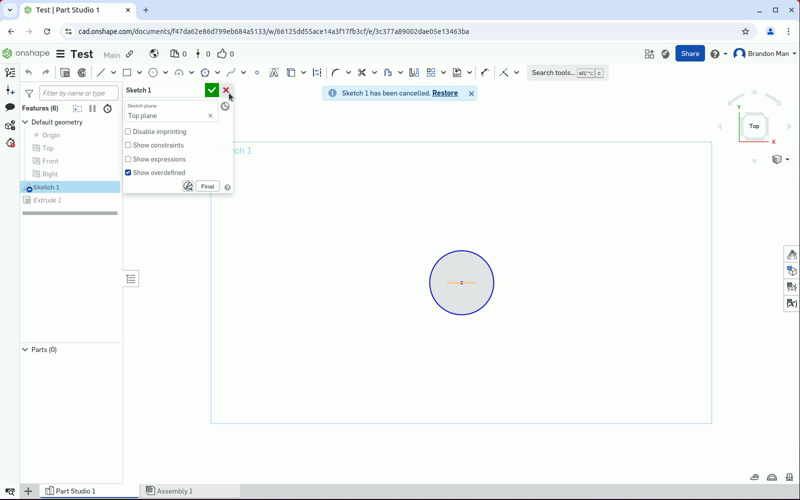
click(229, 92)
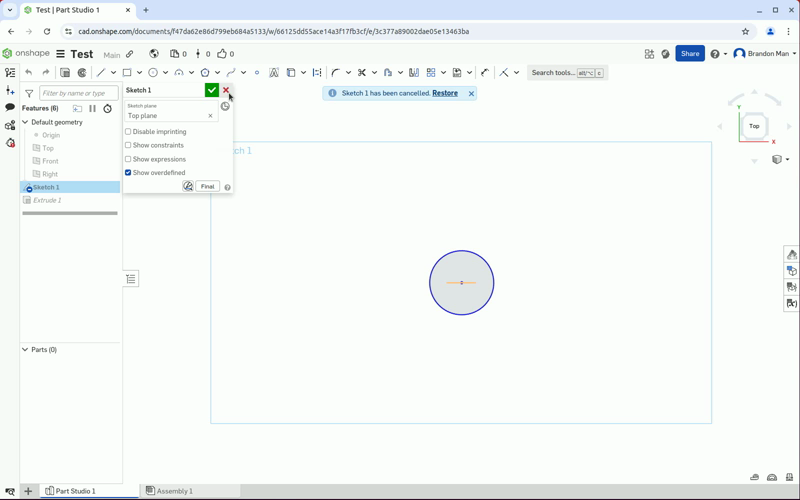
key(shift+s)
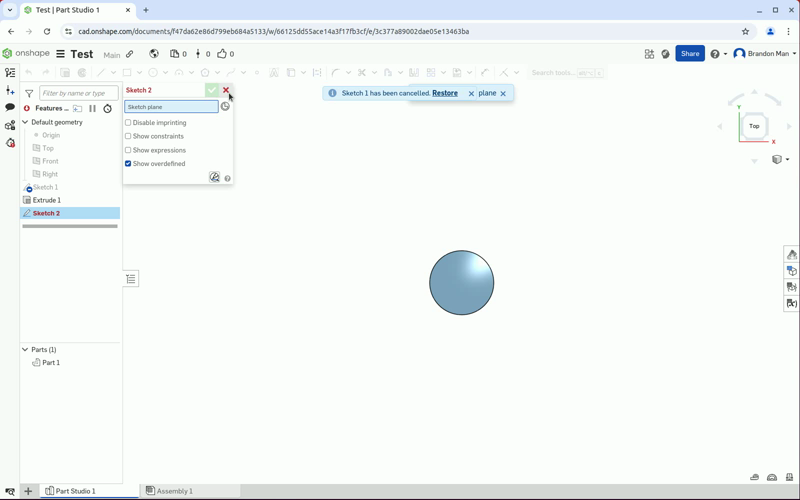
mouse_move(73, 150)
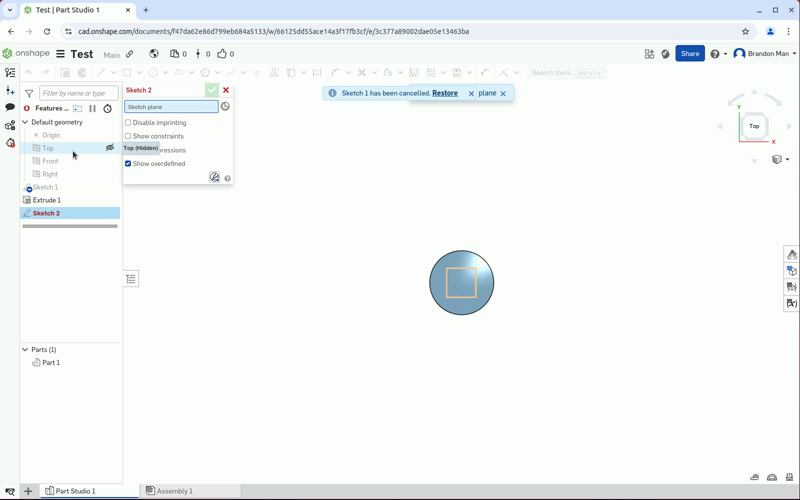
click(73, 150)
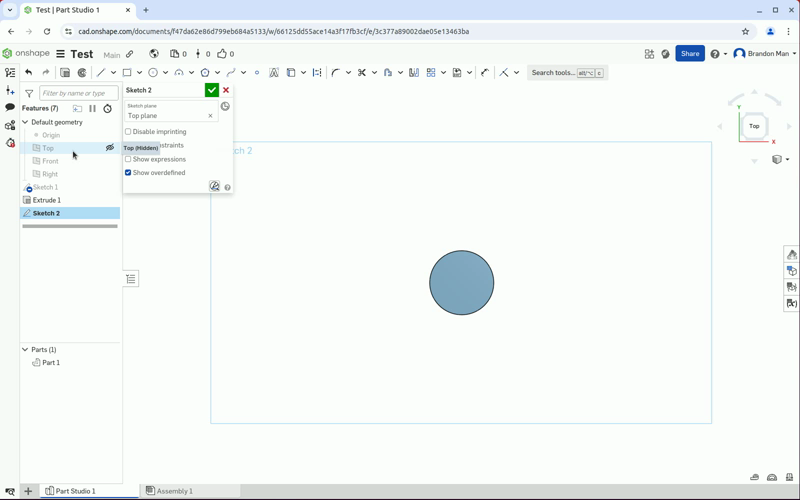
mouse_move(73, 352)
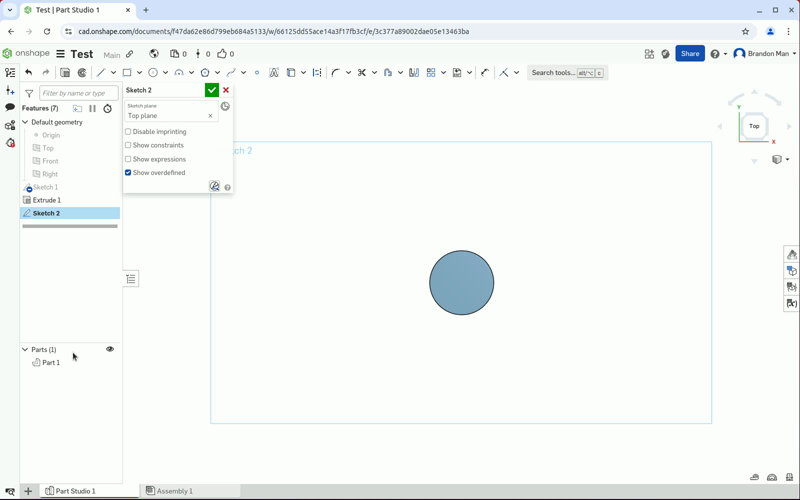
key(y)
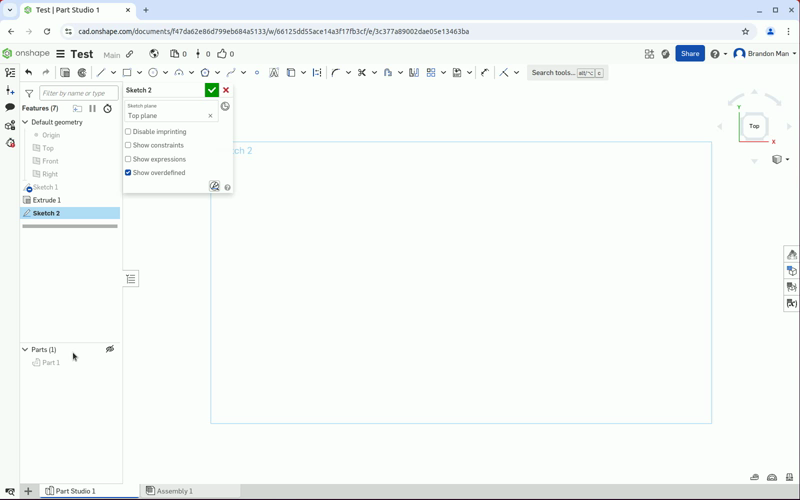
key(l)
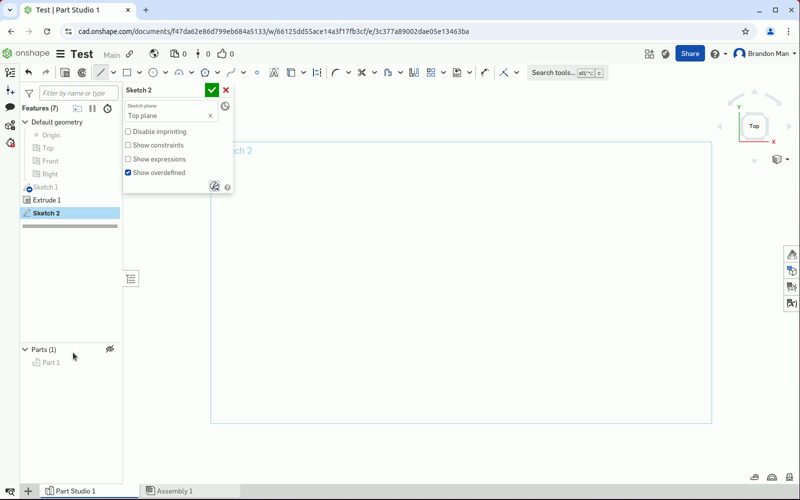
key_down(shift)
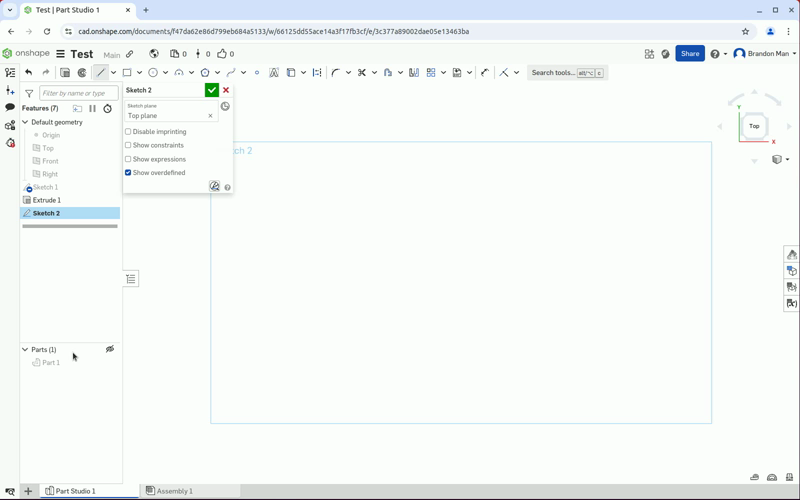
mouse_move(401, 368)
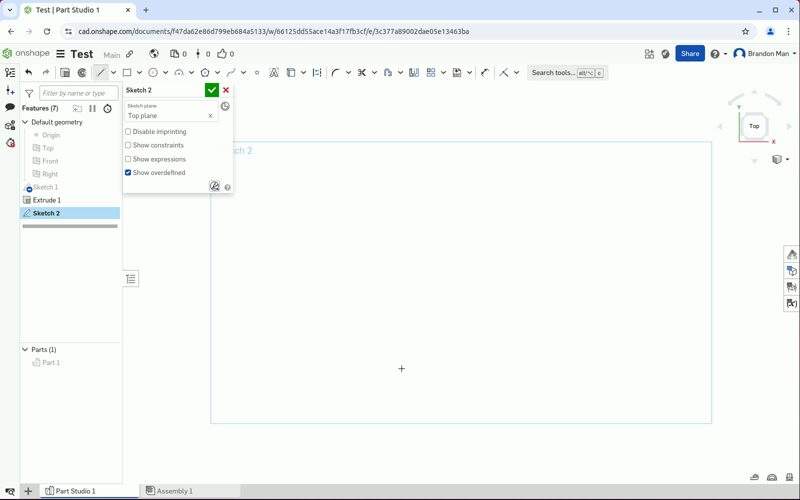
click(401, 368)
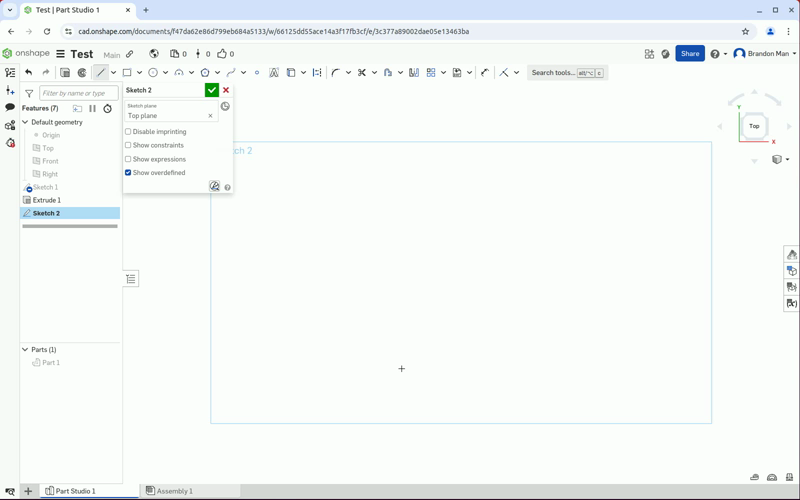
key_up(shift)
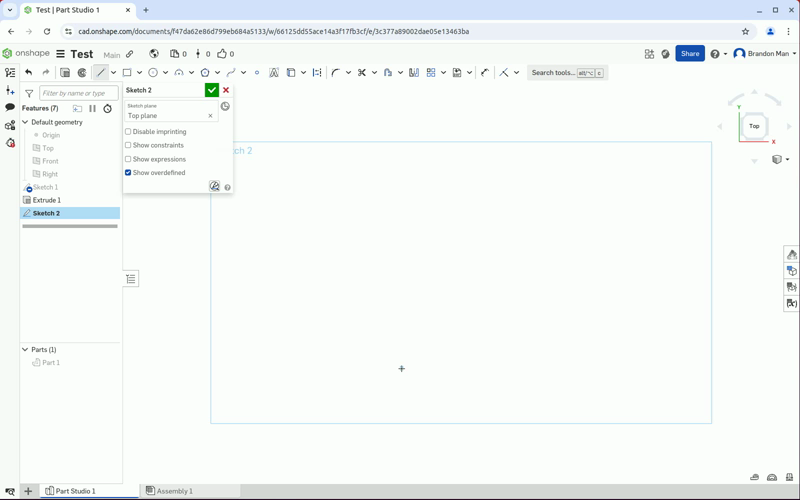
key_down(shift)
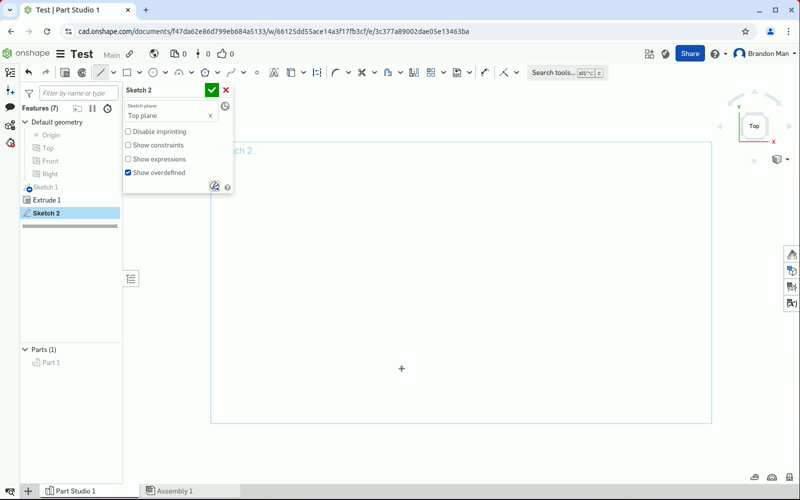
mouse_move(518, 368)
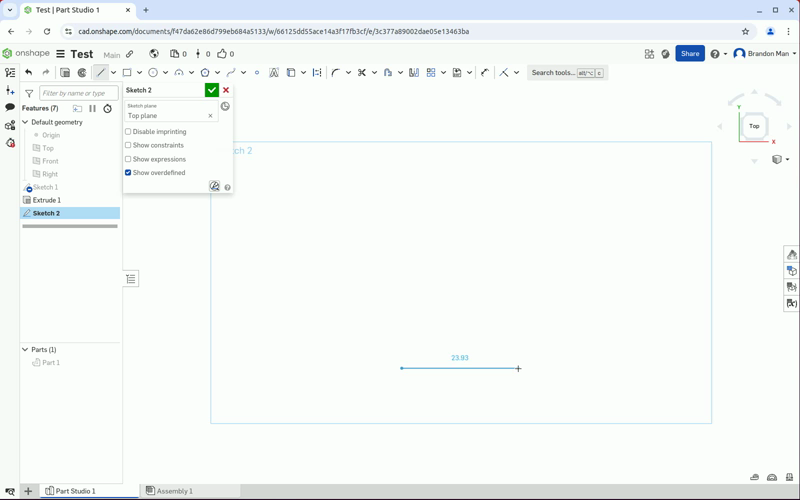
click(518, 368)
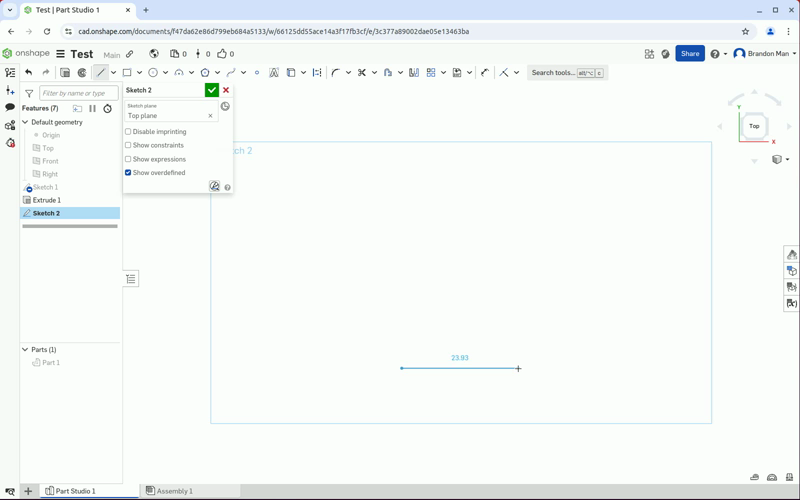
key_up(shift)
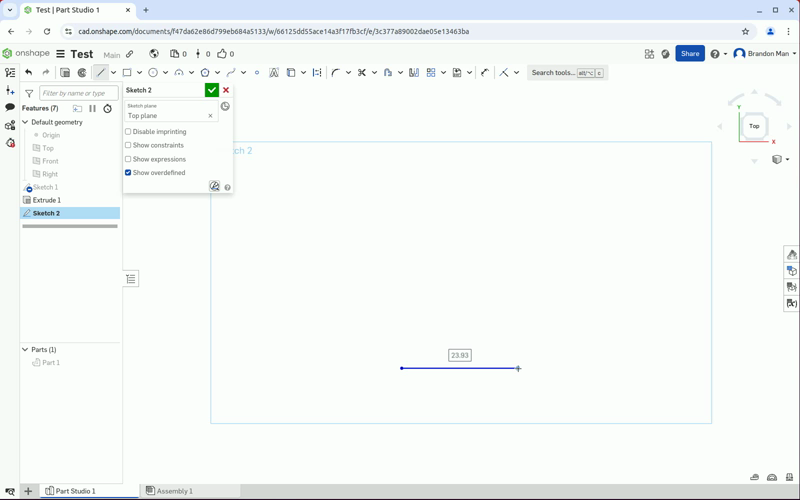
key_down(shift)
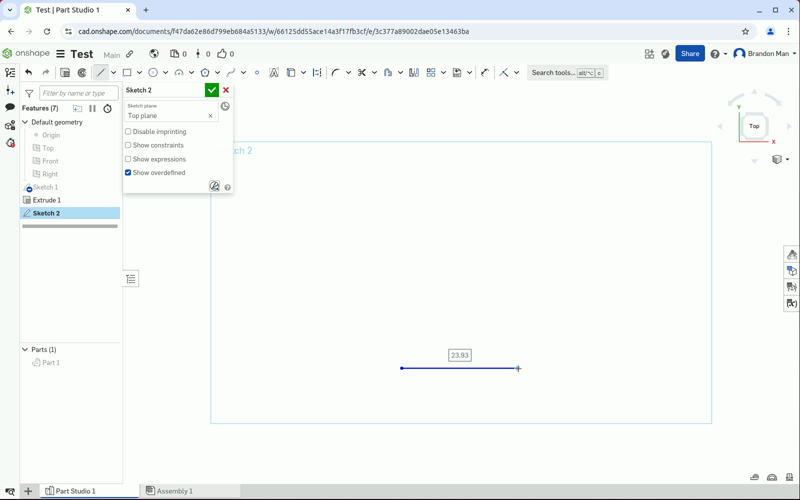
mouse_move(518, 199)
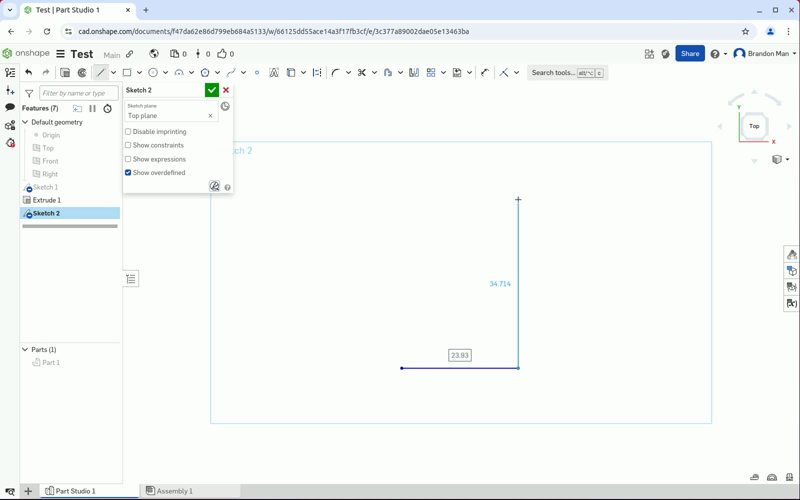
click(518, 199)
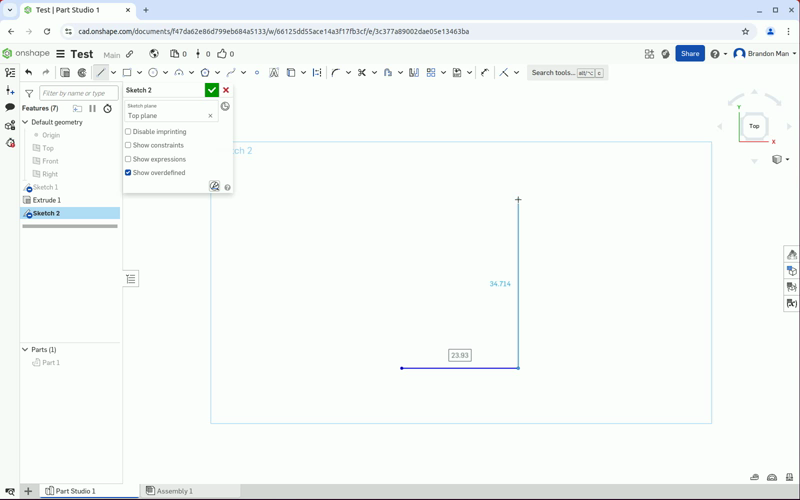
key_up(shift)
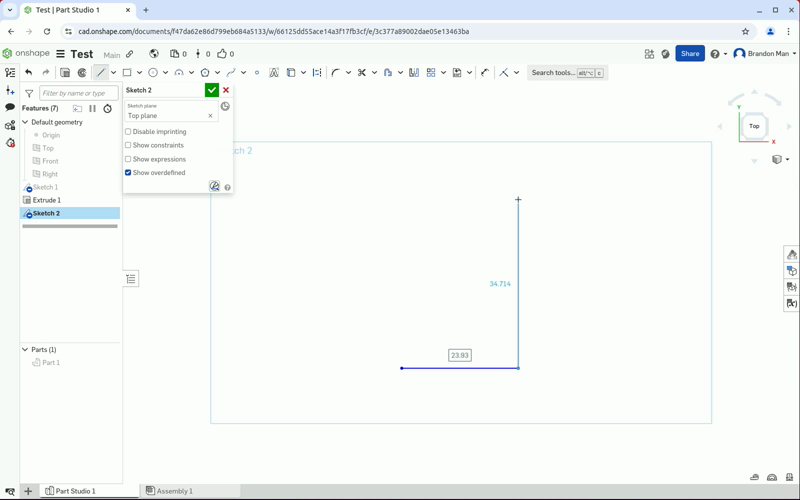
key_down(shift)
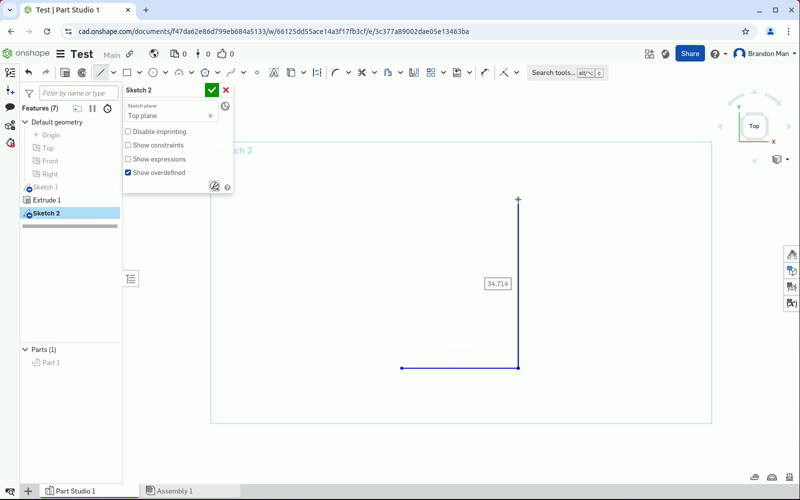
mouse_move(401, 199)
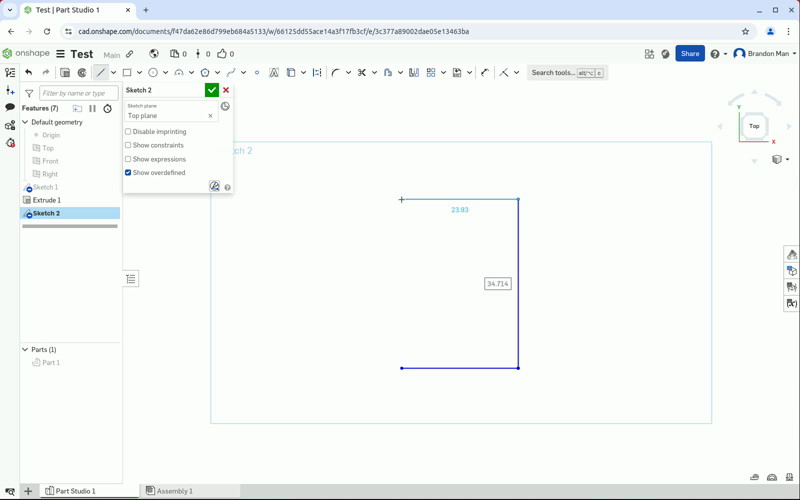
click(401, 199)
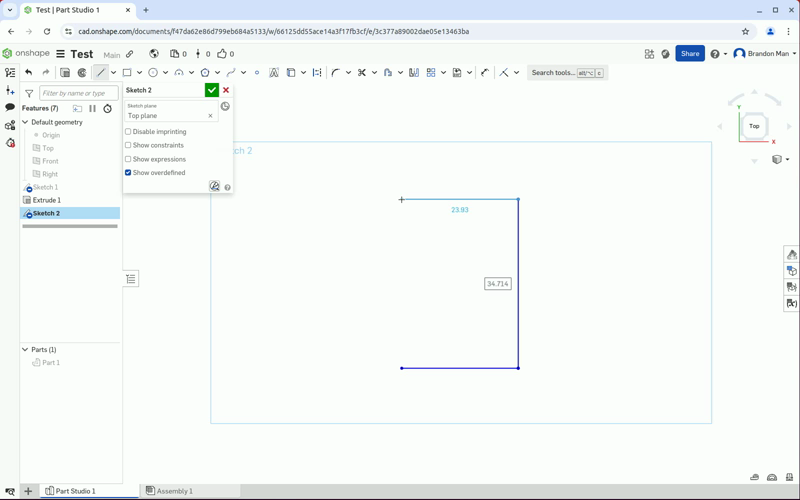
key_up(shift)
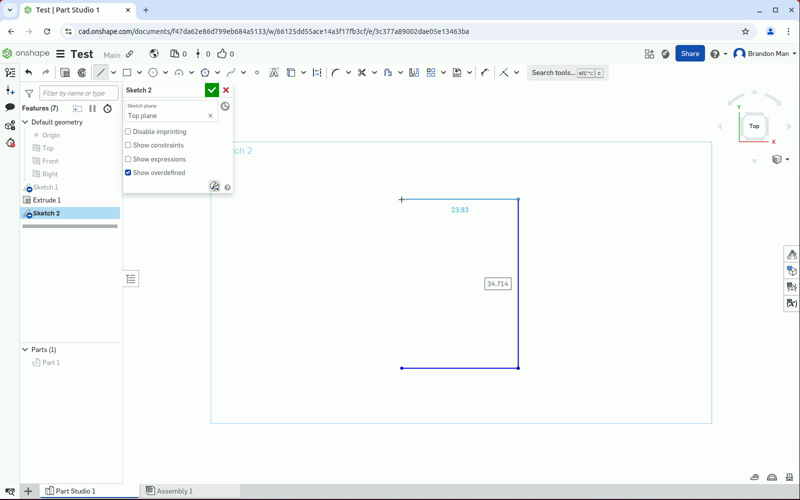
key_down(shift)
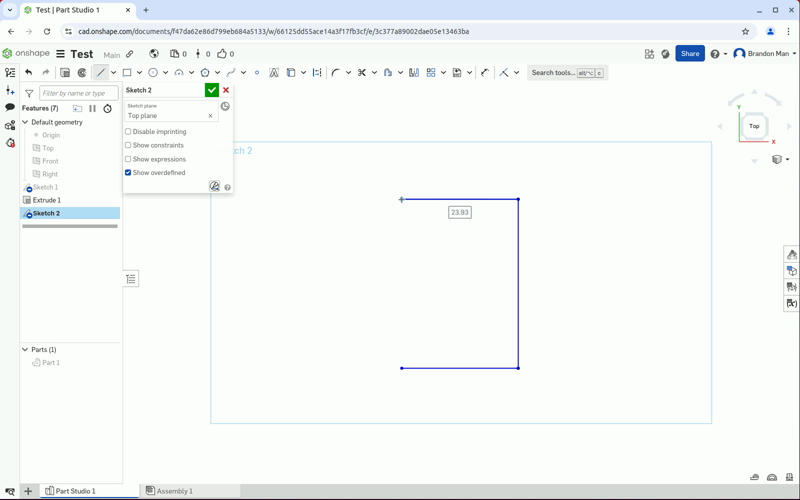
mouse_move(401, 368)
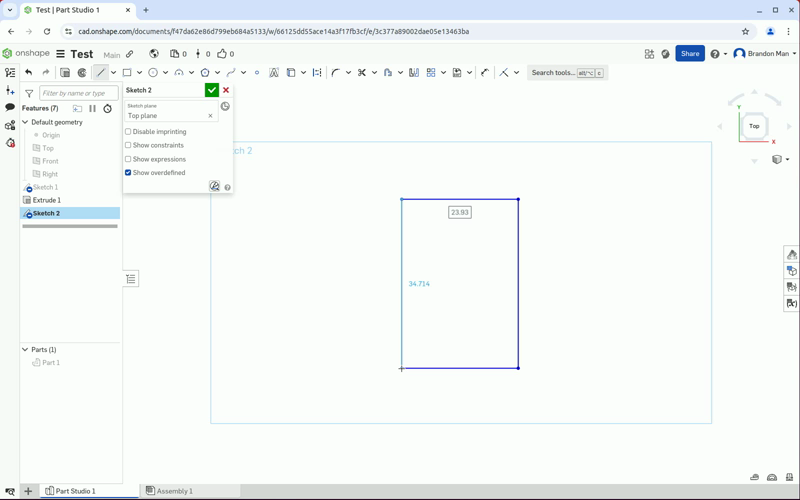
key_up(shift)
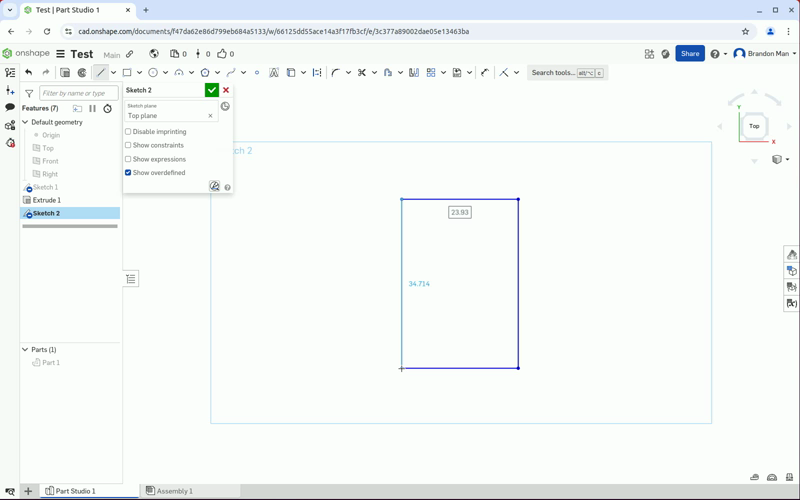
click(401, 368)
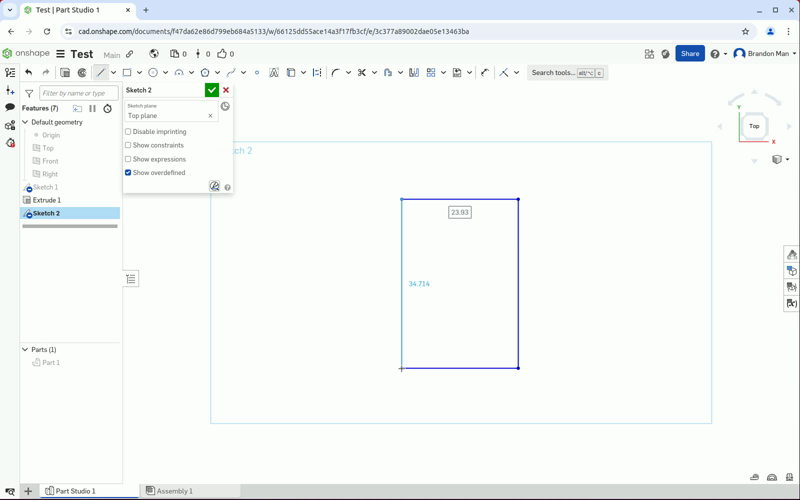
key(esc)
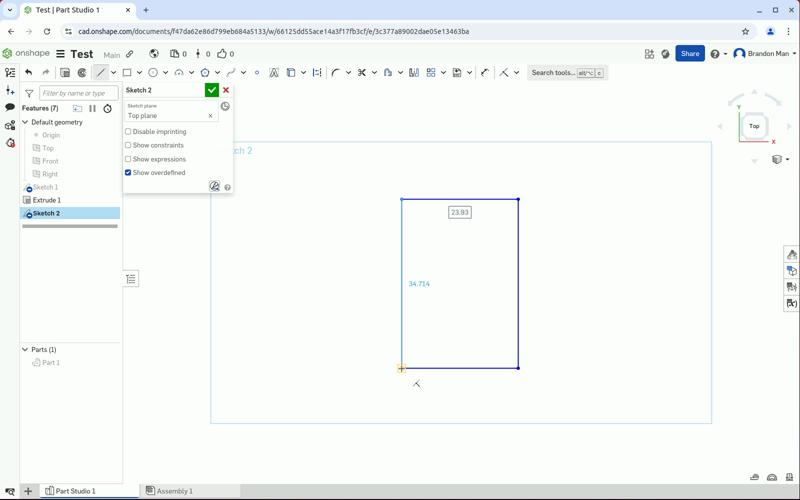
mouse_move(496, 252)
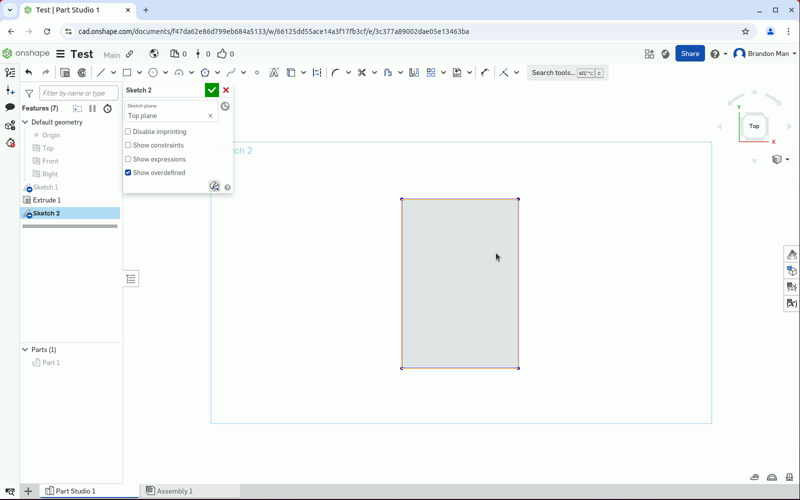
click(496, 252)
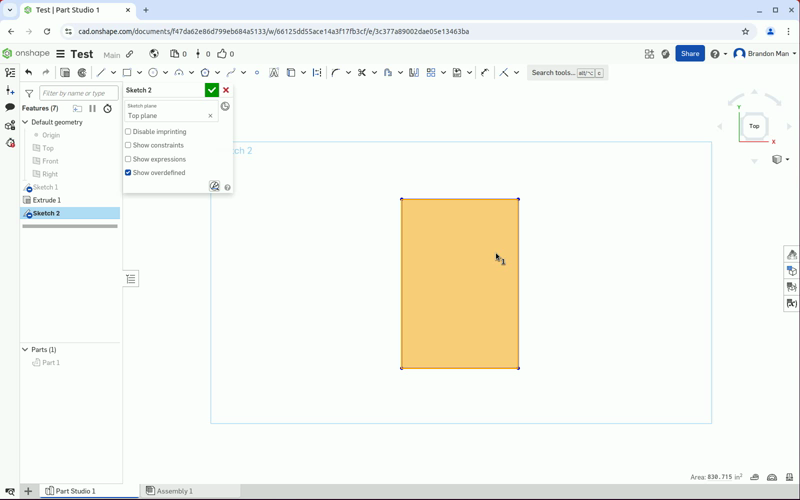
mouse_move(73, 352)
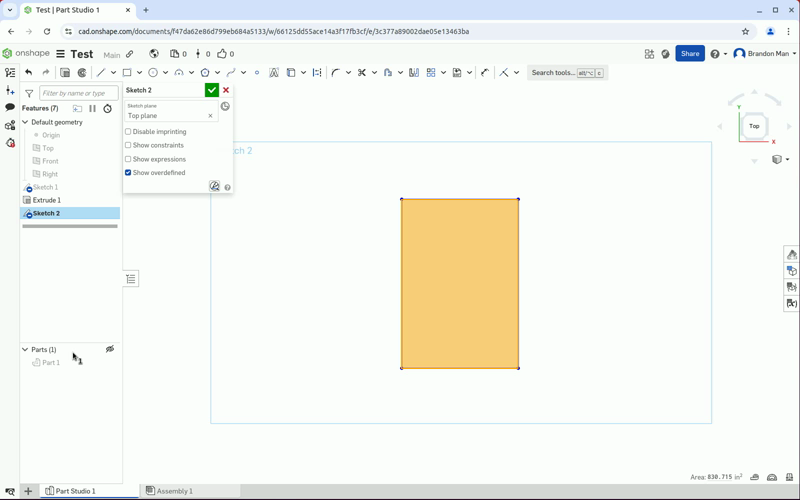
key(shift+y)
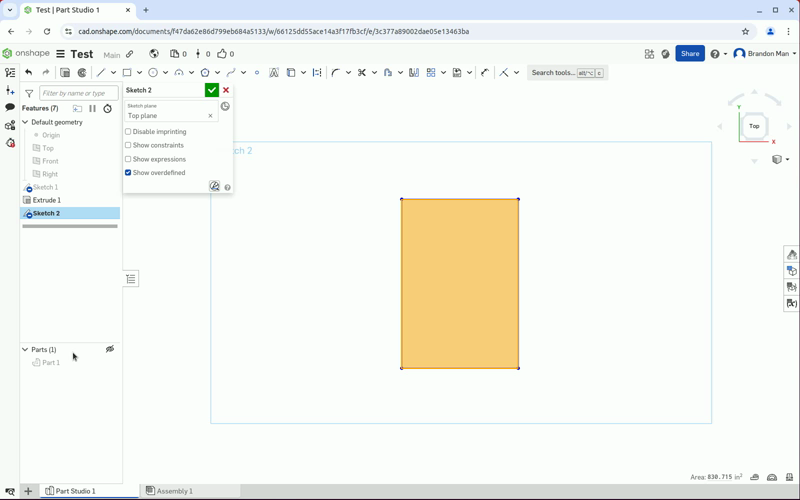
key(shift+e)
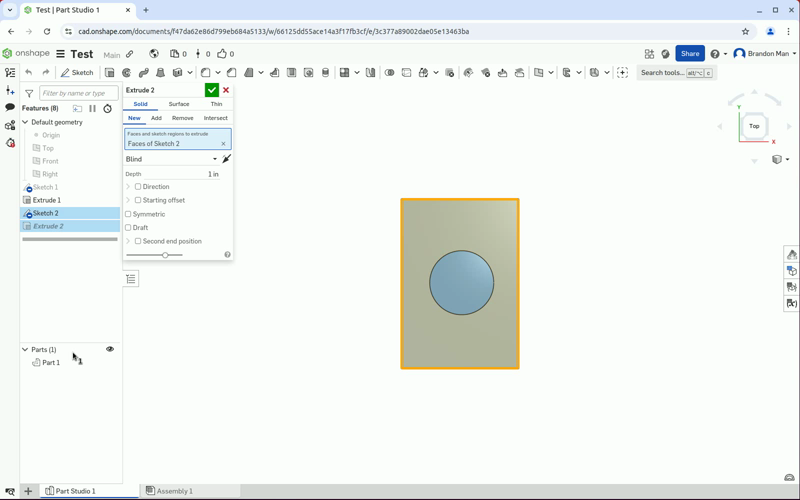
mouse_move(143, 106)
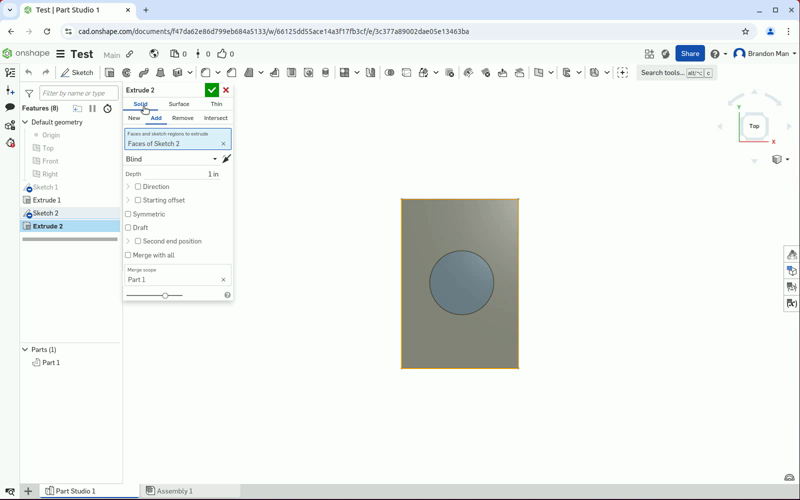
click(143, 106)
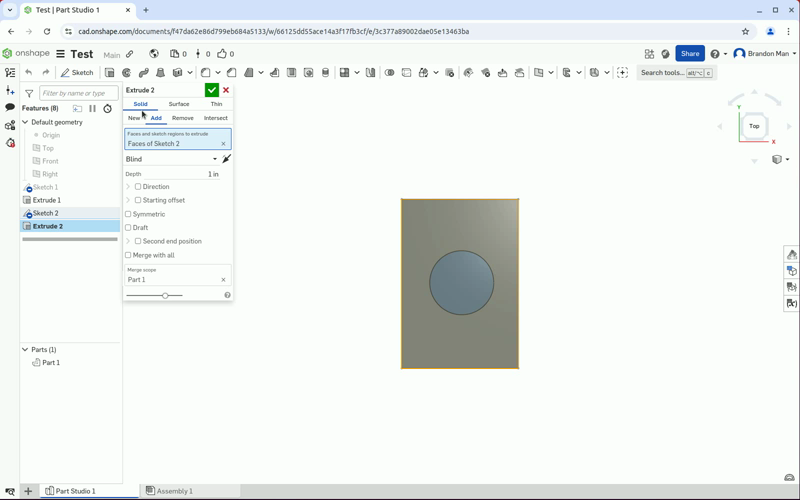
mouse_move(137, 120)
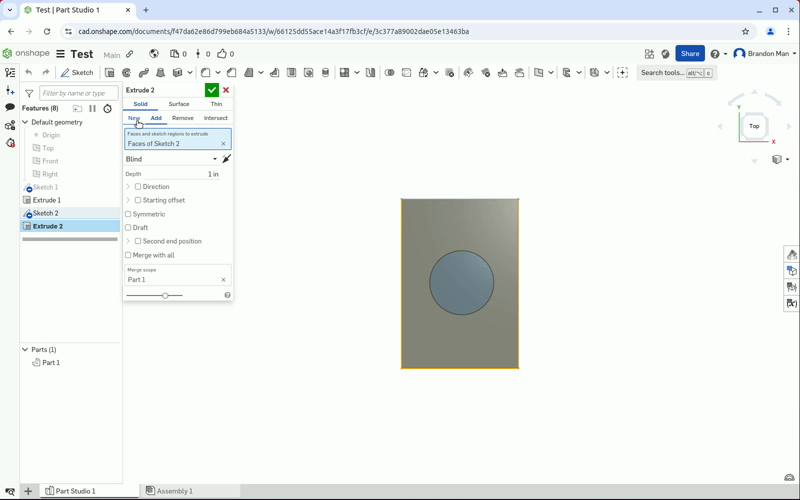
click(137, 120)
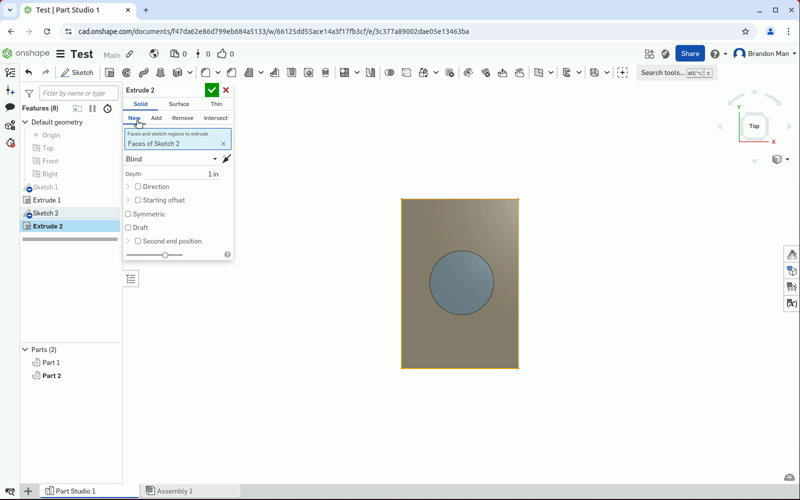
key(tab, 4)
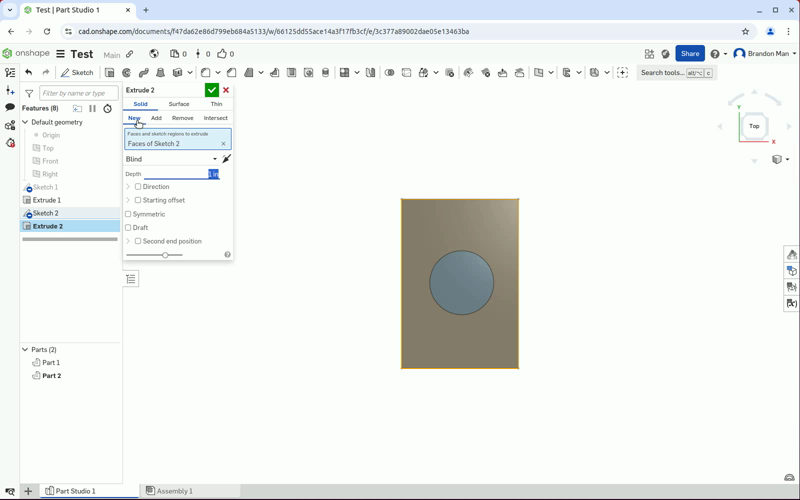
text(5.777)
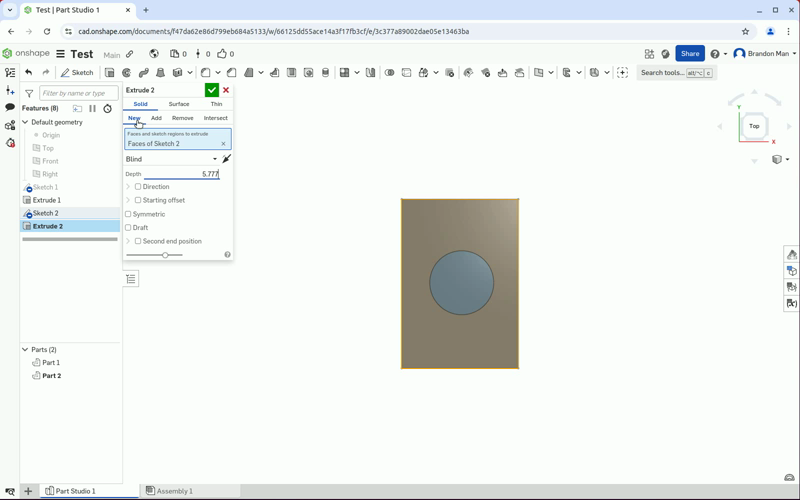
key(enter)
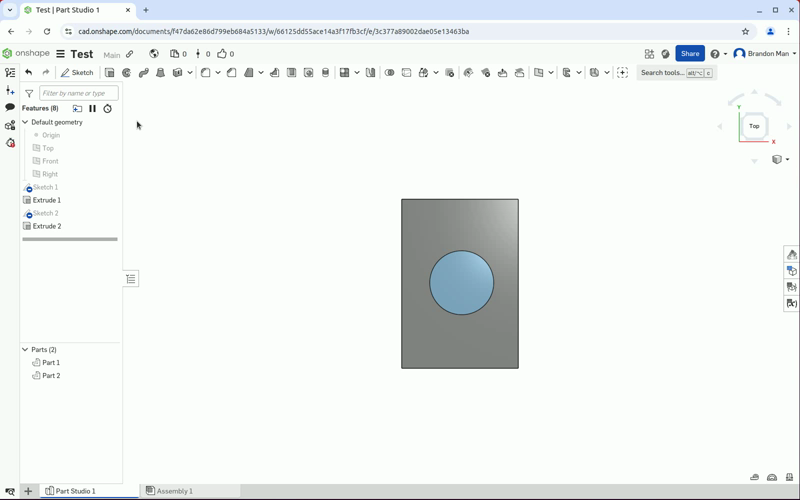
key(shift+h)
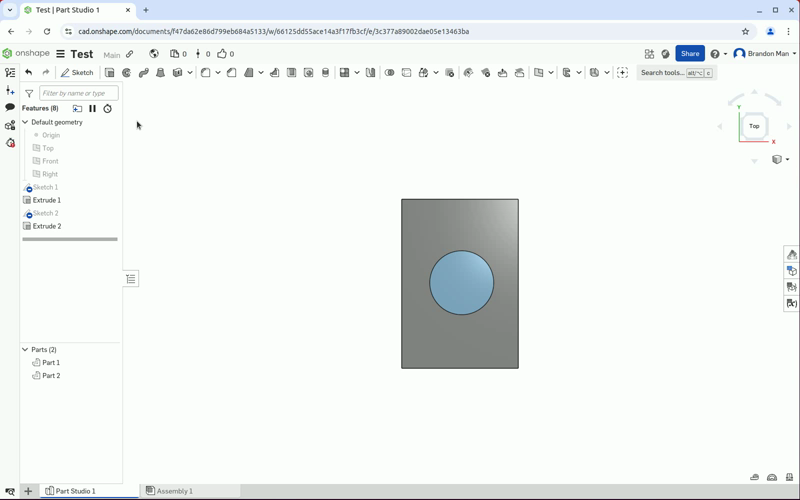
key(shift+h)
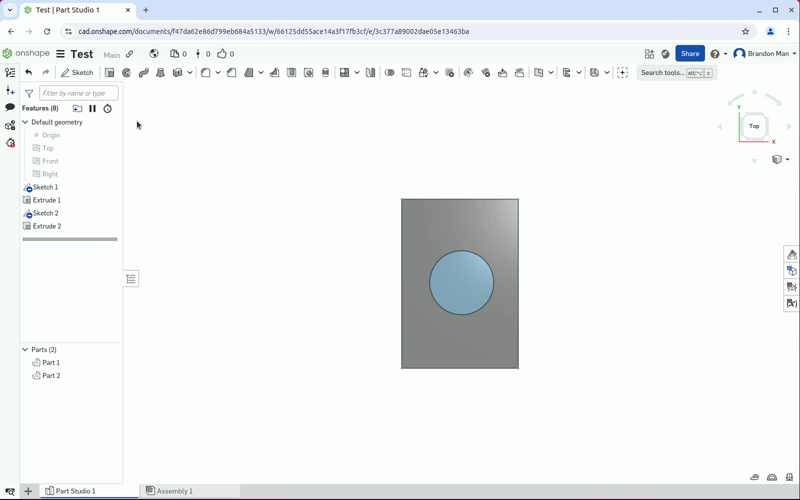
key(shift+7)
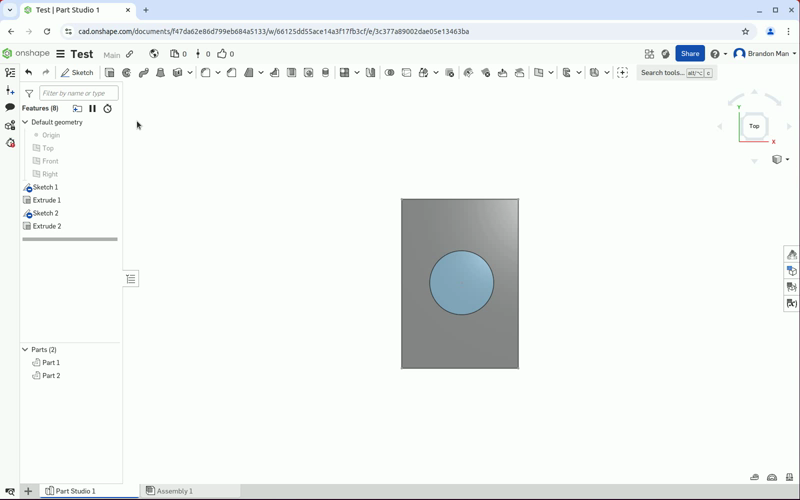
key(up, 3)
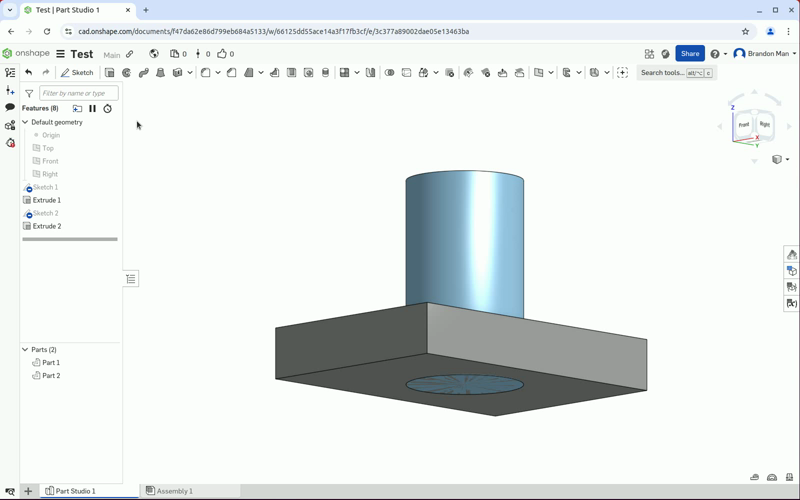
key(left, 3)
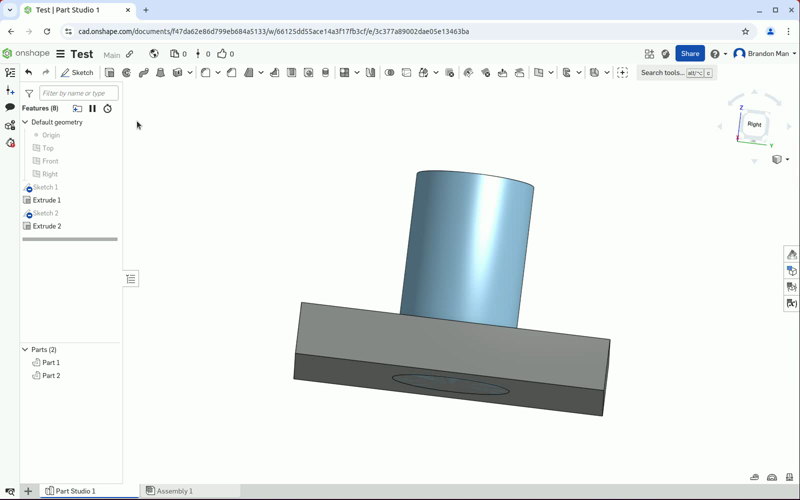
key(right, 3)
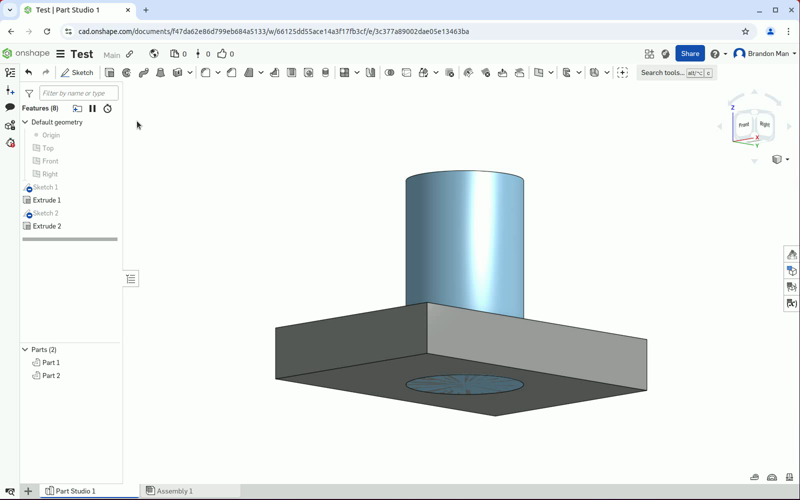
key(down, 3)
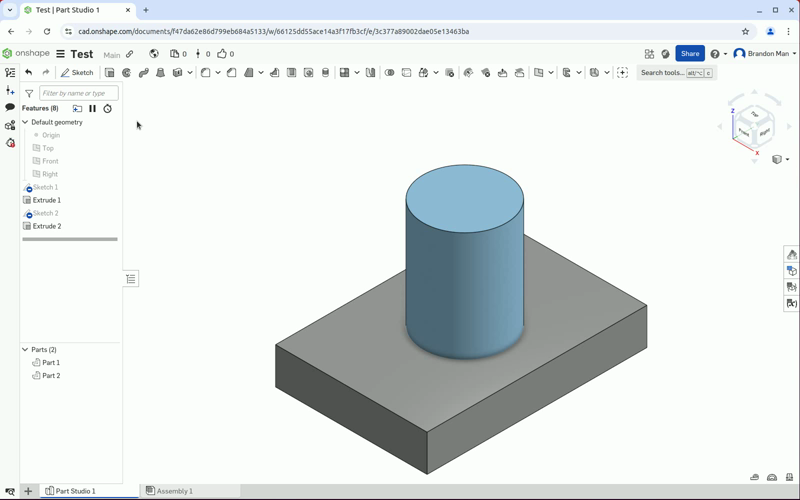
mouse_move(73, 189)
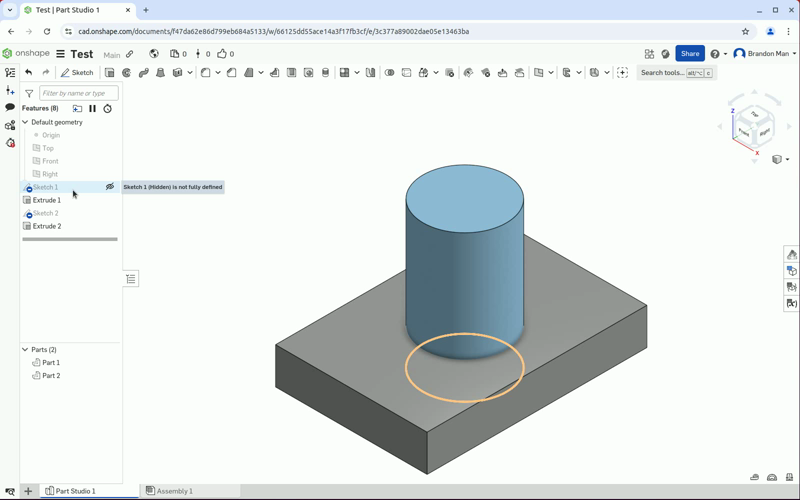
click(73, 189)